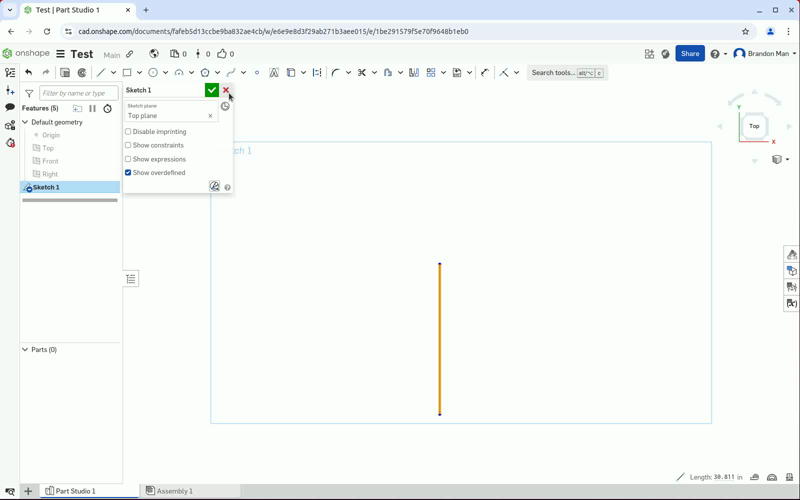
key(shift+h)
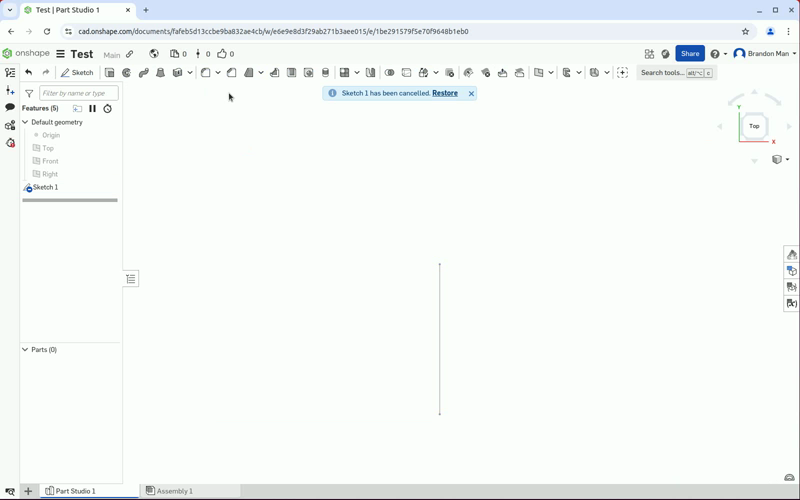
key(shift+s)
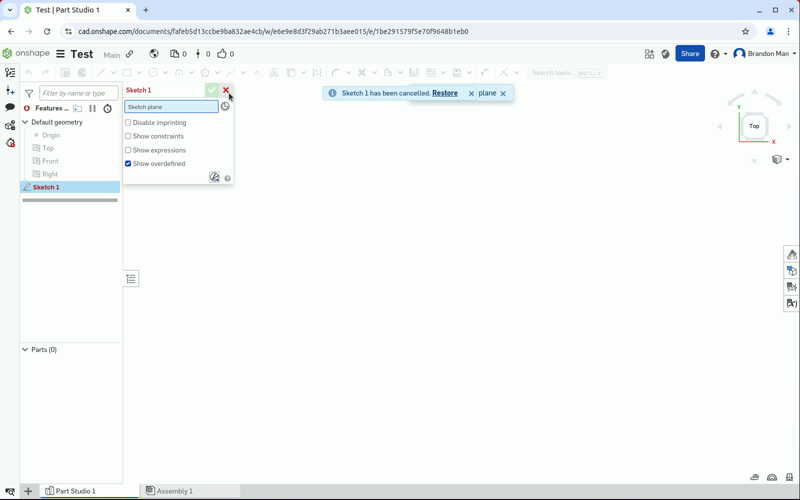
mouse_move(73, 150)
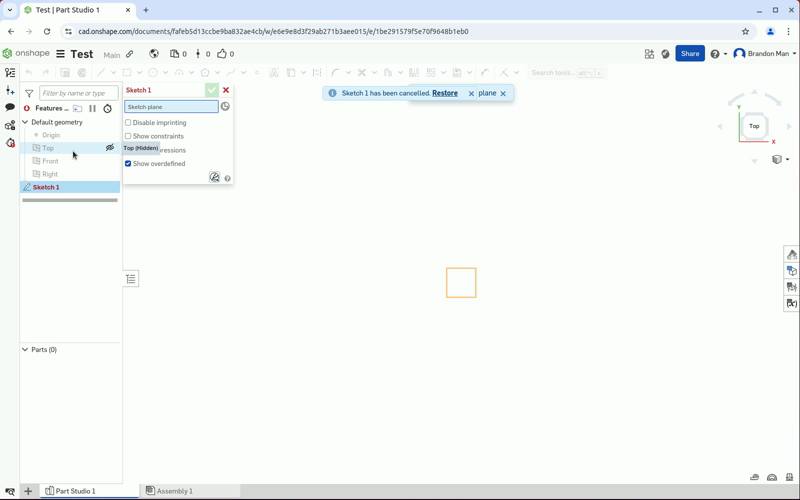
click(73, 150)
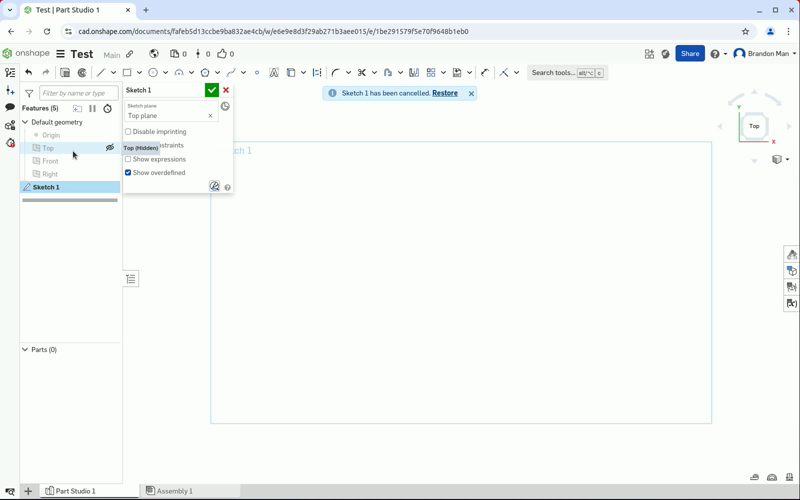
mouse_move(73, 352)
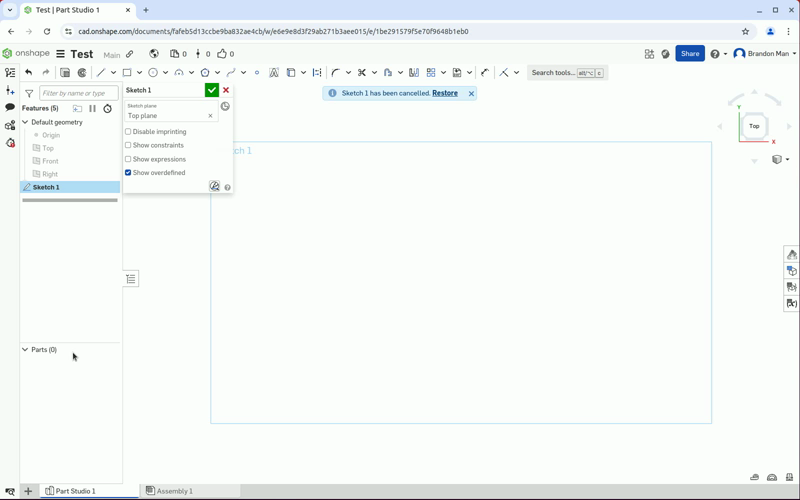
key(y)
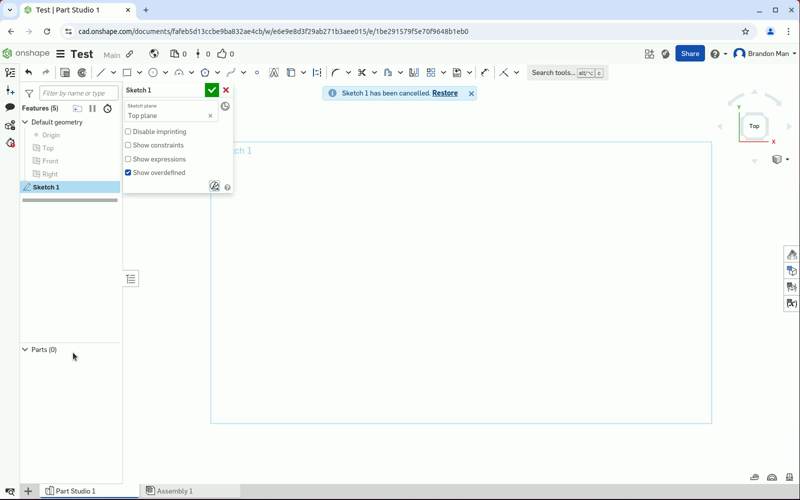
key(c)
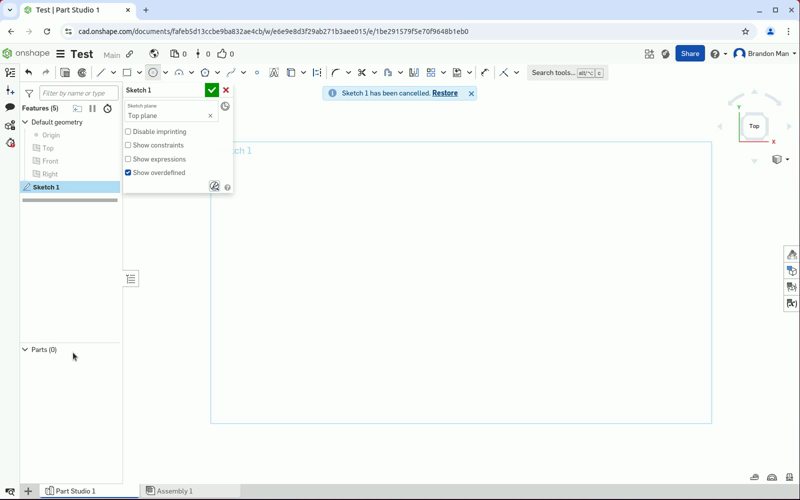
key_down(shift)
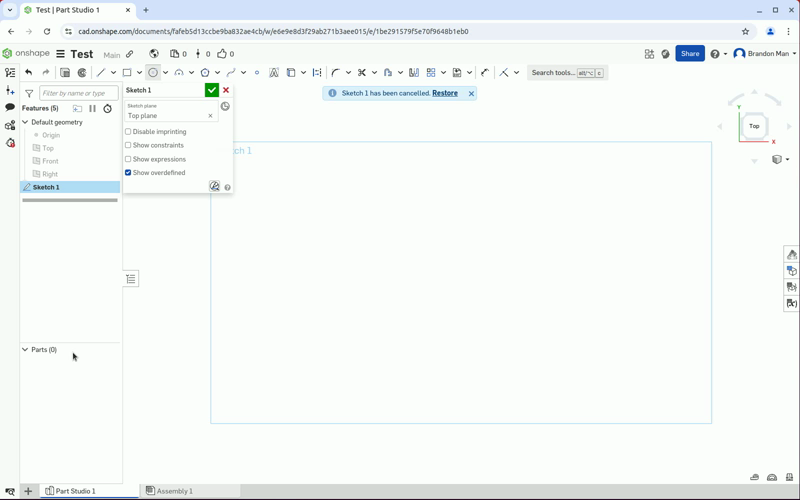
mouse_move(461, 282)
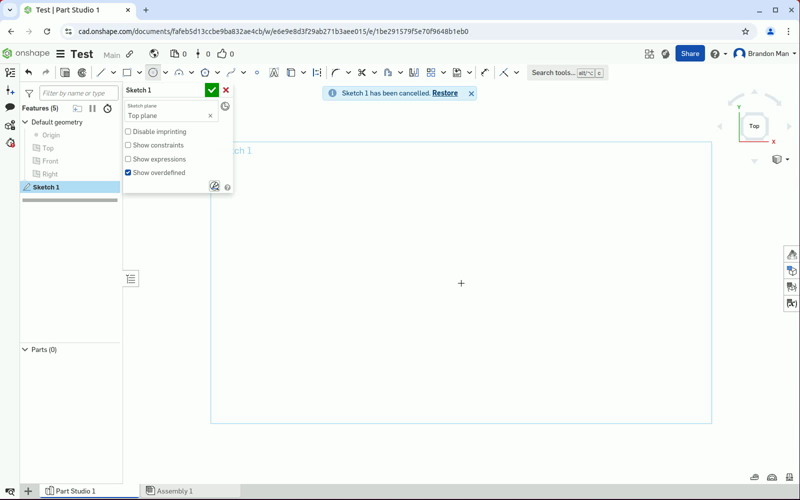
click(461, 282)
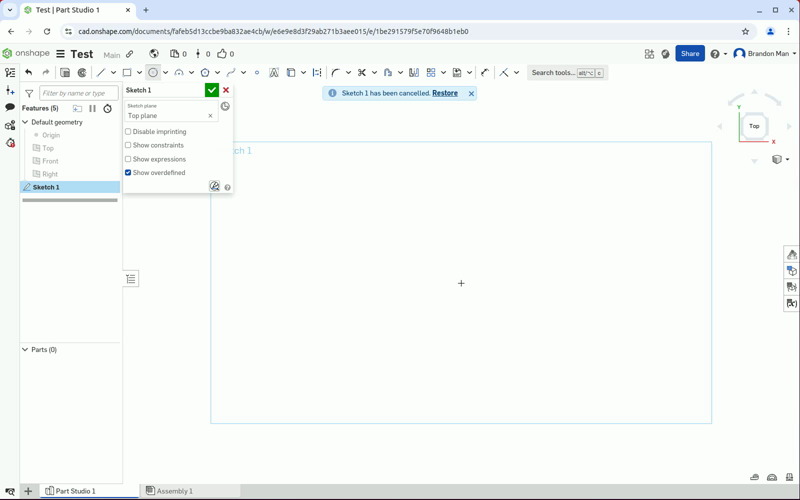
key_up(shift)
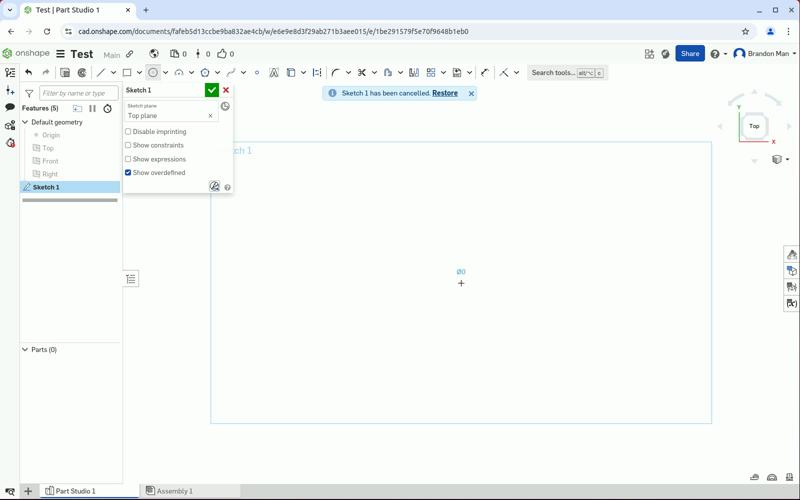
mouse_move(574, 282)
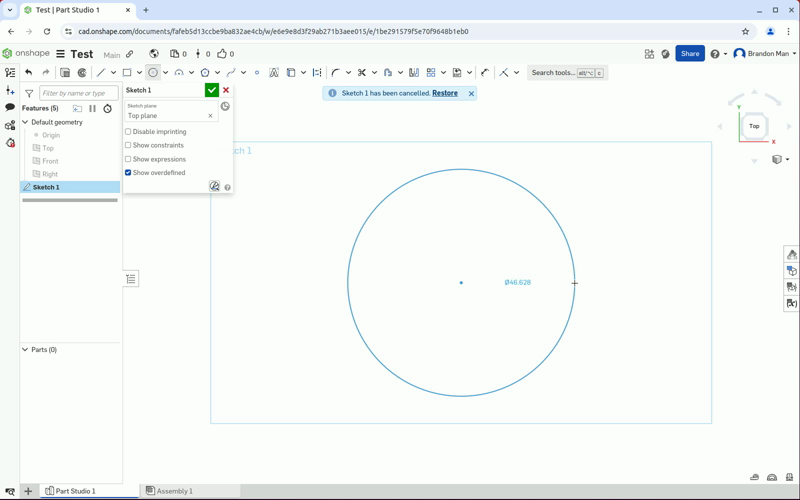
click(574, 282)
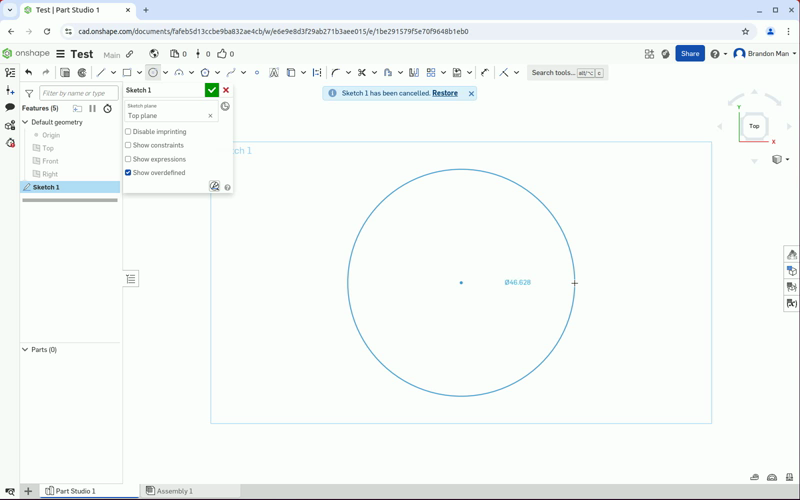
key(esc)
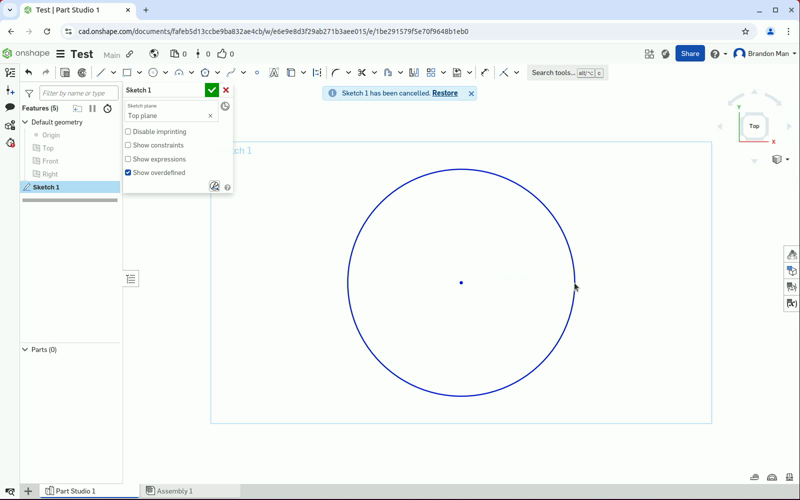
mouse_move(419, 332)
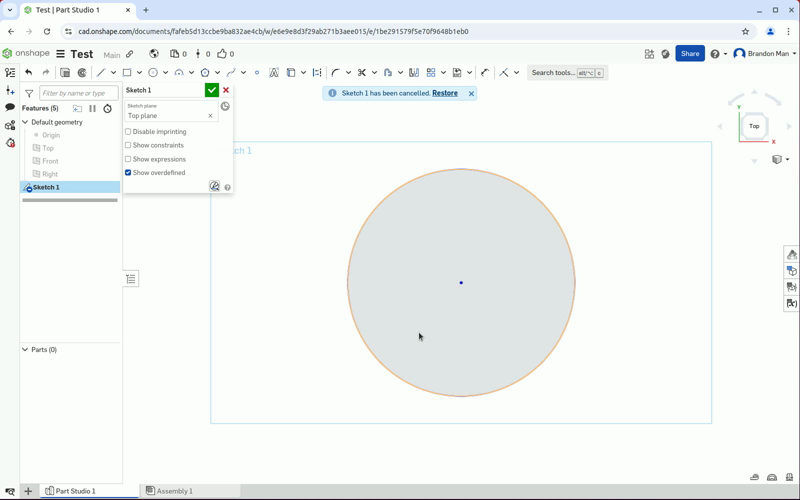
click(419, 332)
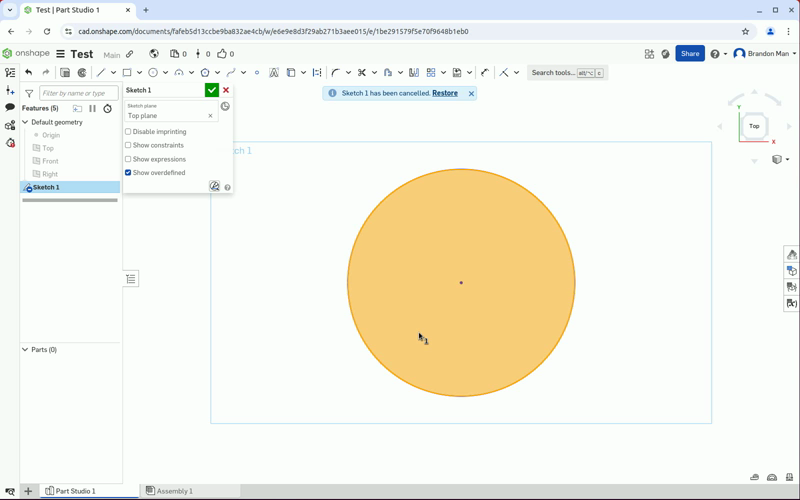
mouse_move(73, 352)
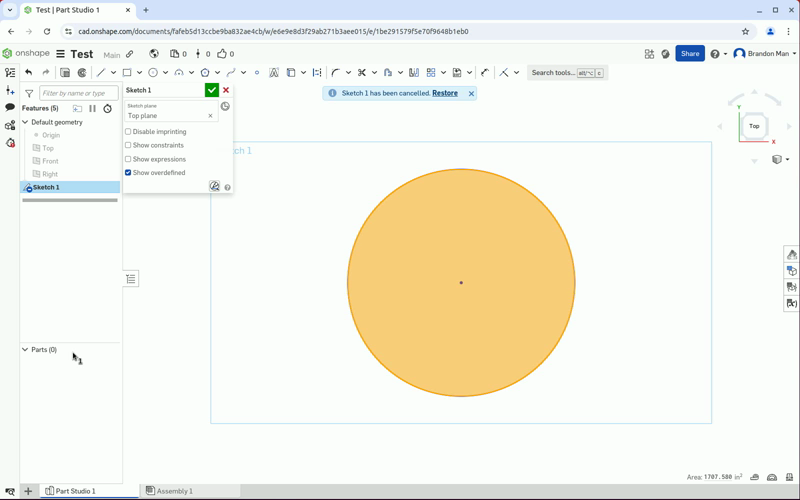
key(shift+y)
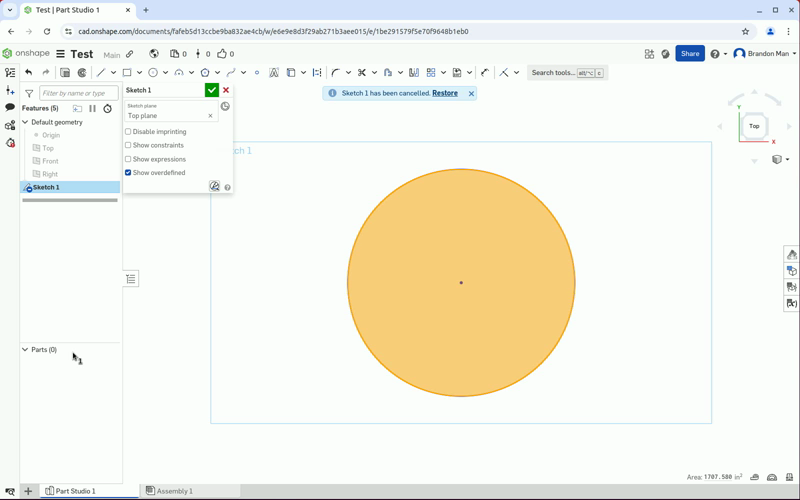
key(shift+e)
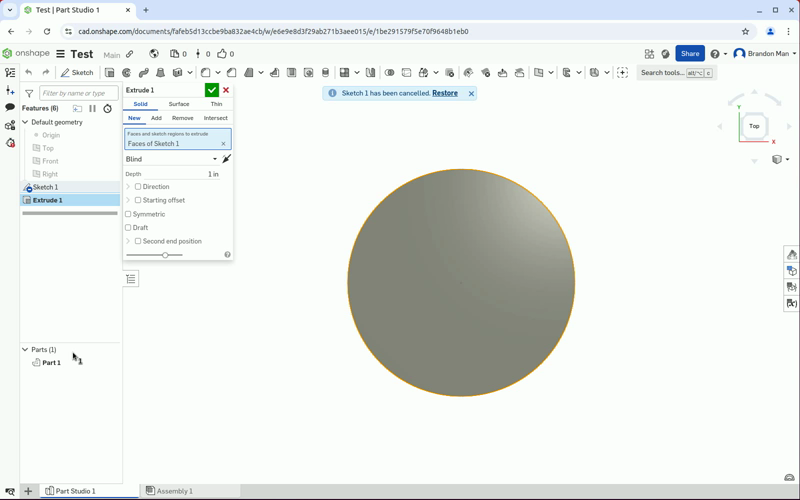
mouse_move(143, 106)
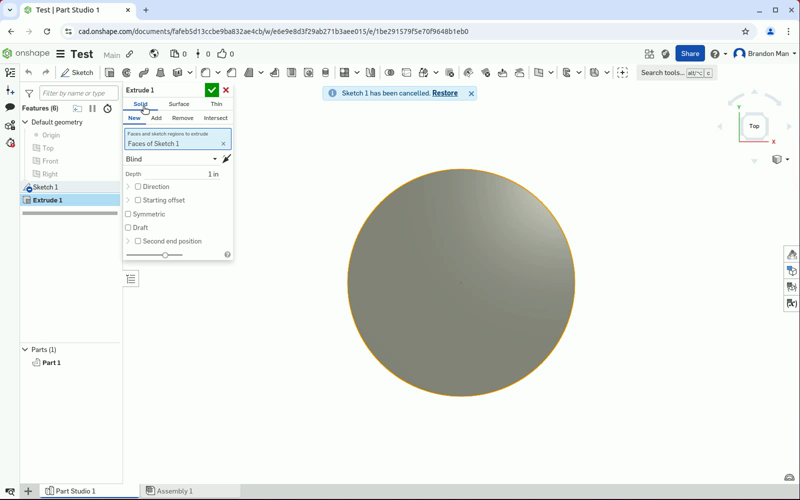
click(143, 106)
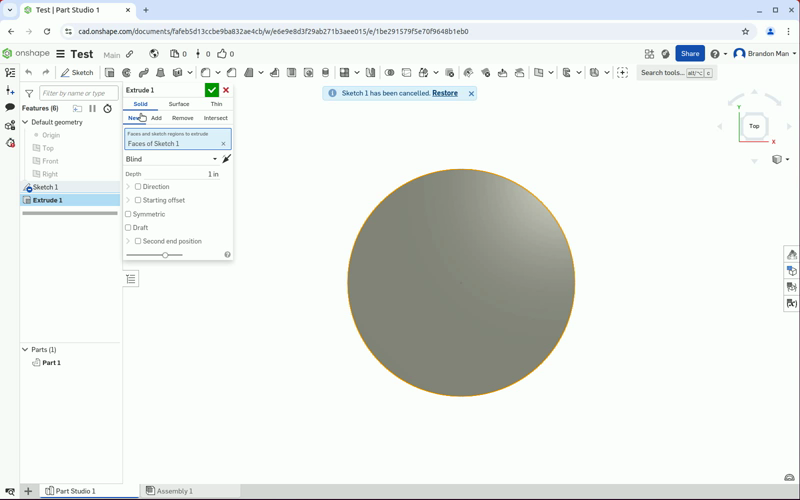
mouse_move(137, 120)
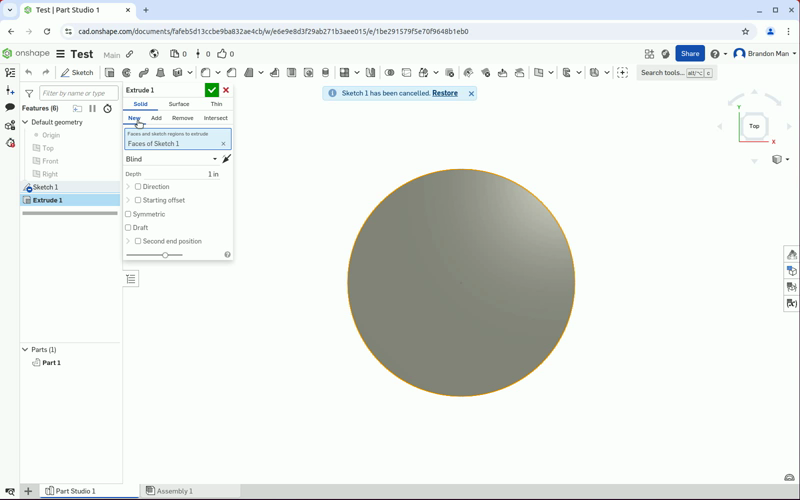
click(137, 120)
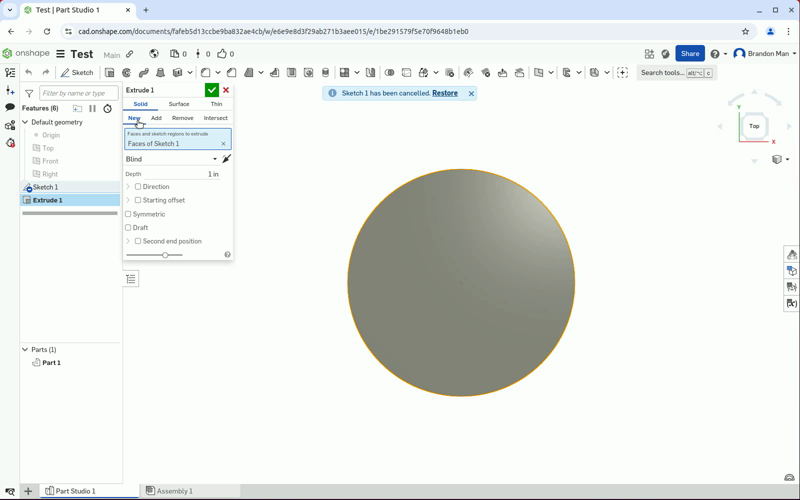
key(tab, 4)
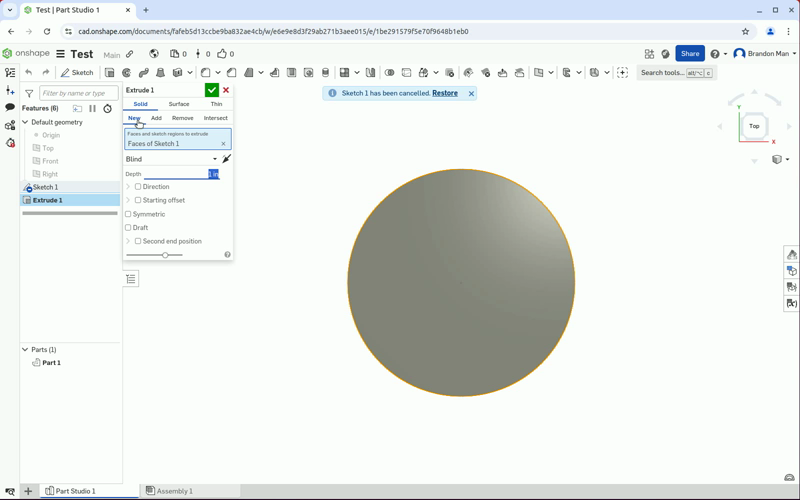
text(19.498)
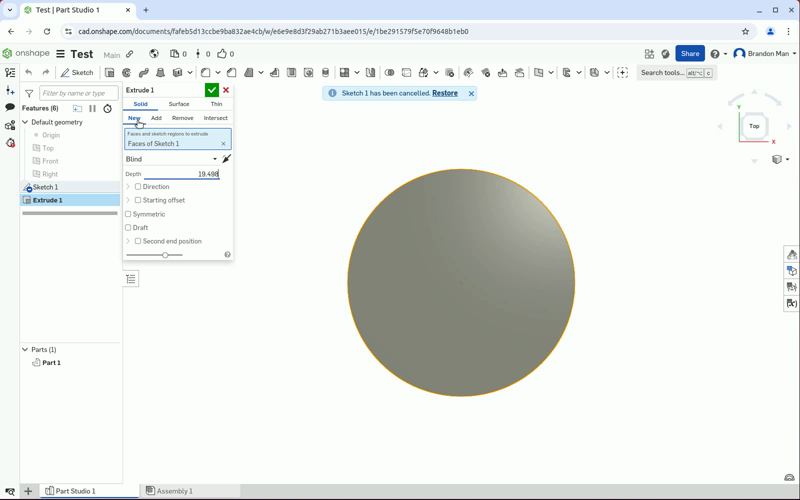
key(enter)
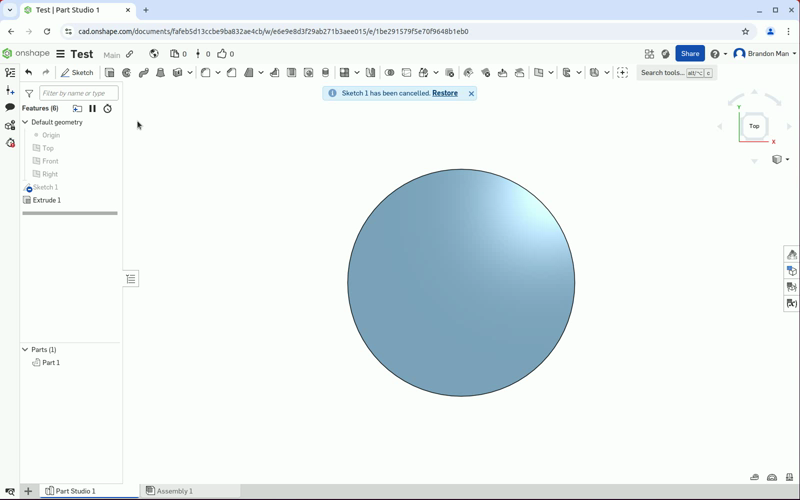
key(shift+h)
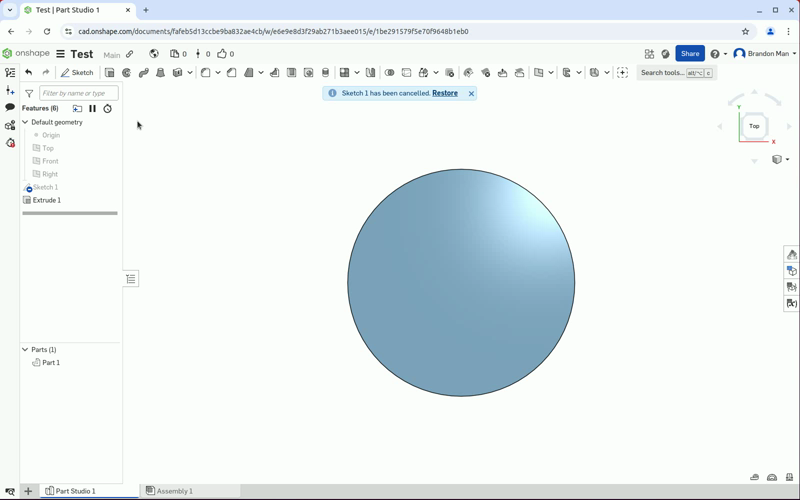
key(shift+h)
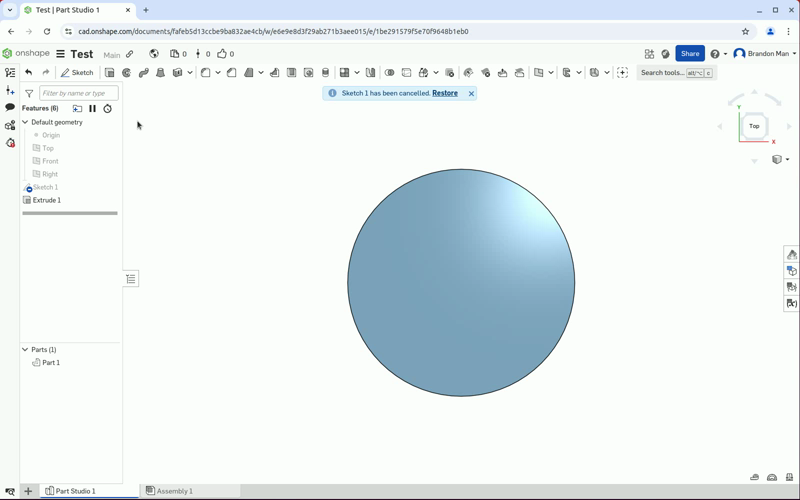
mouse_move(73, 189)
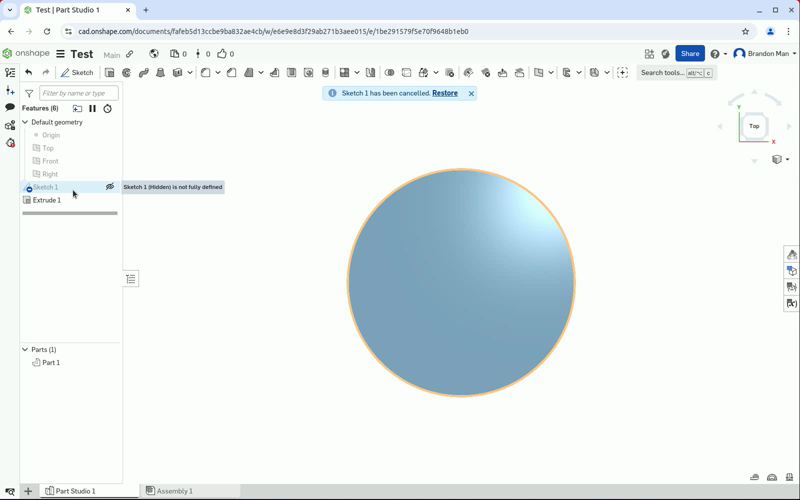
click(73, 189)
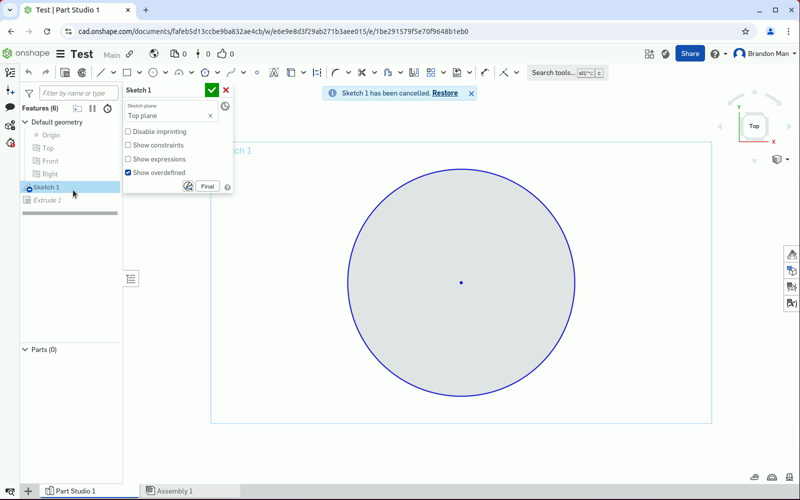
mouse_move(229, 92)
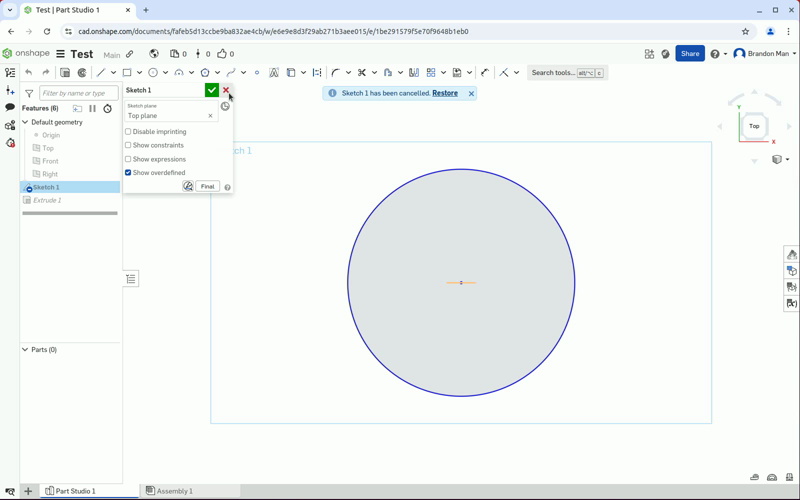
click(229, 92)
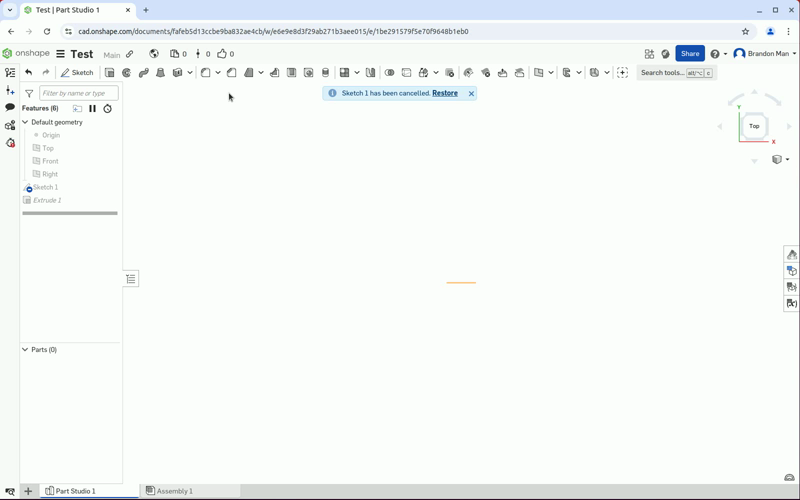
mouse_move(541, 75)
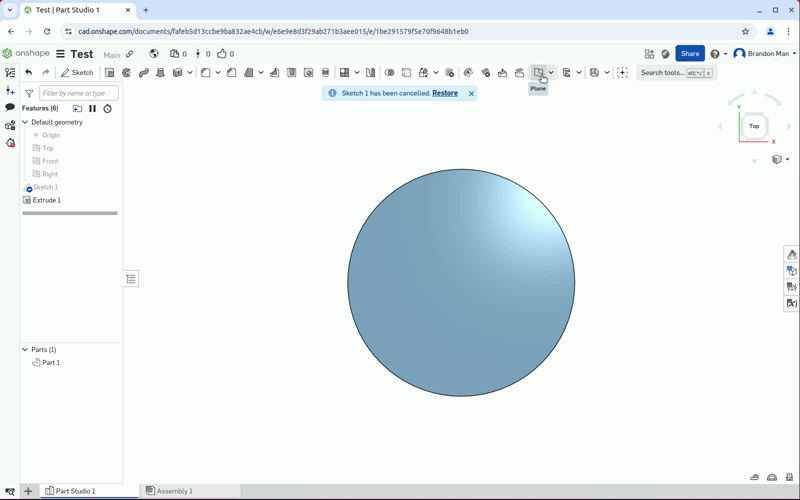
click(541, 75)
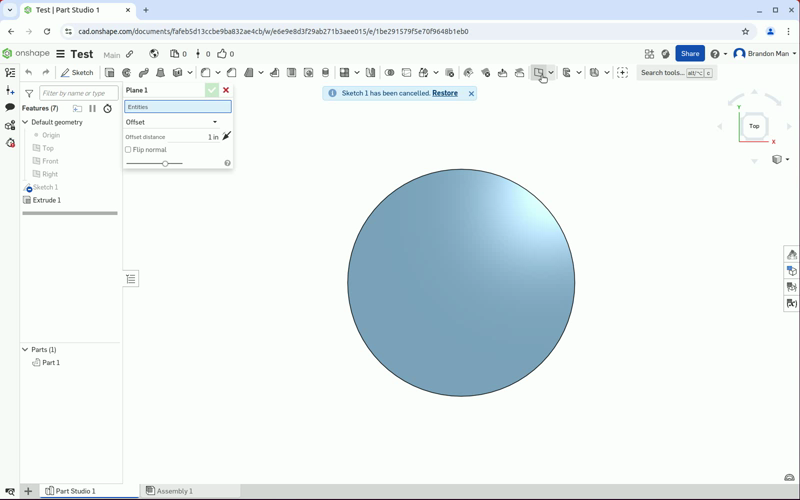
mouse_move(73, 150)
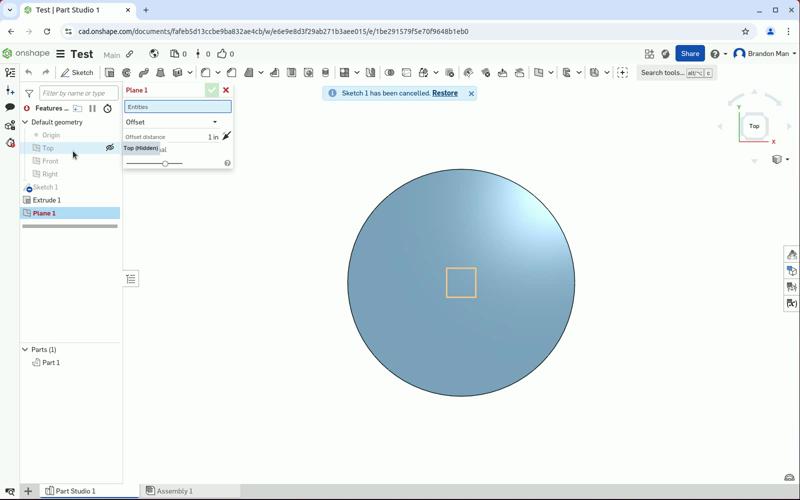
click(73, 150)
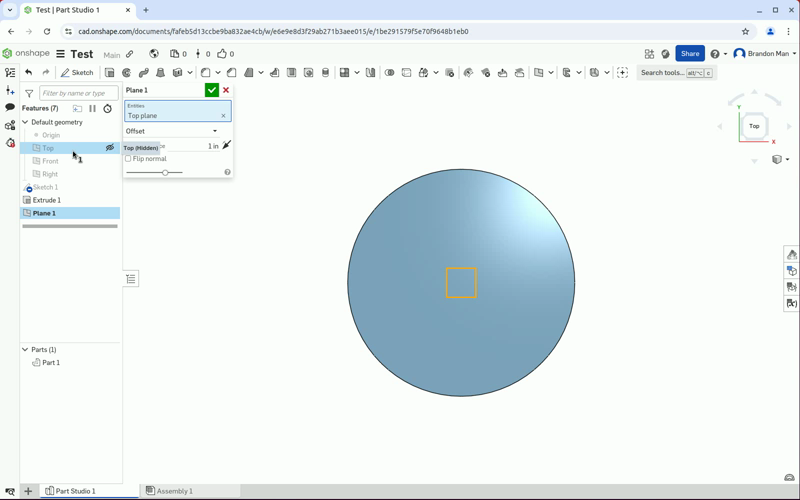
key(tab, 2)
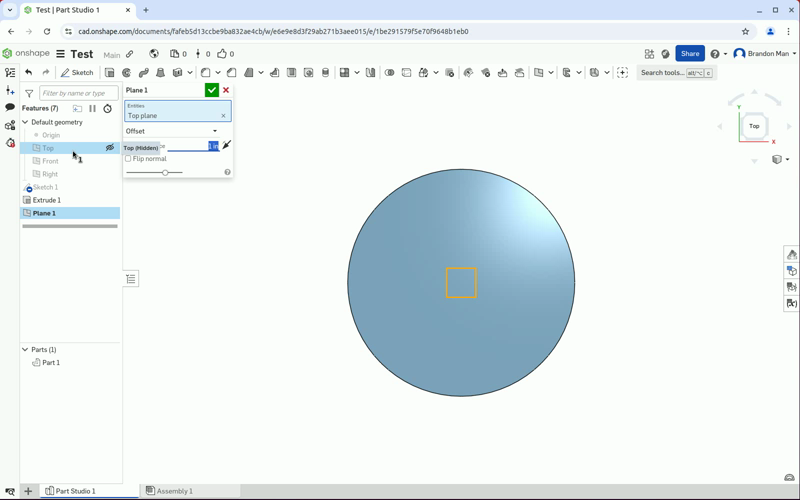
text(19.503)
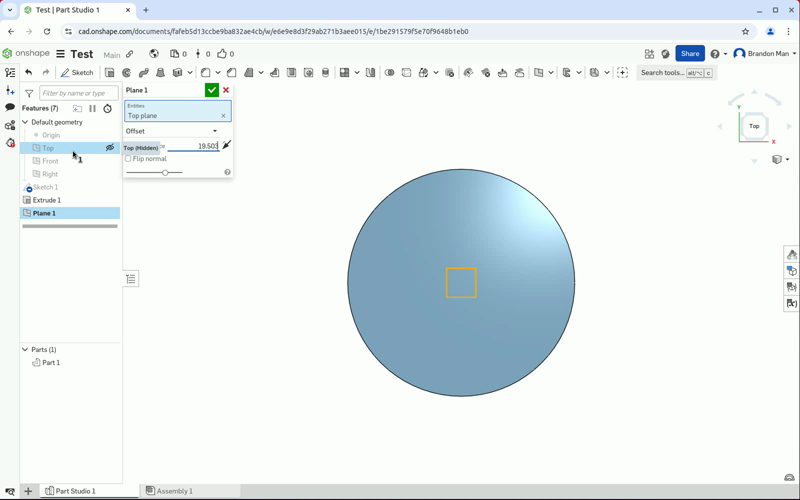
key(enter, 2)
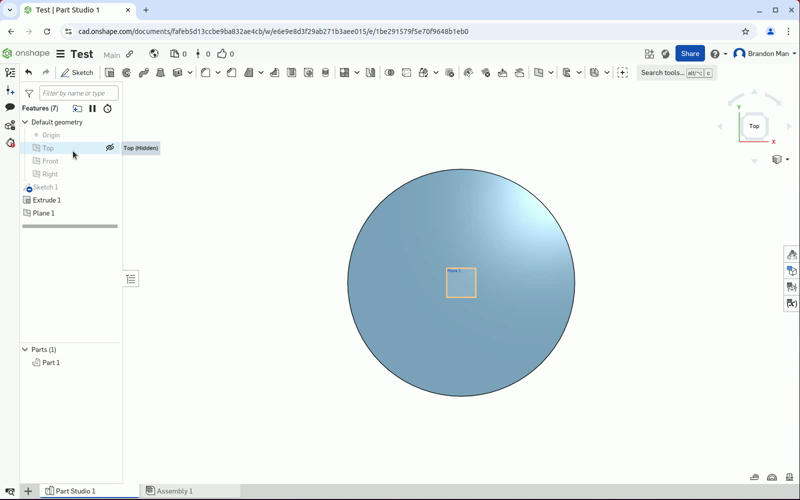
key(shift+s)
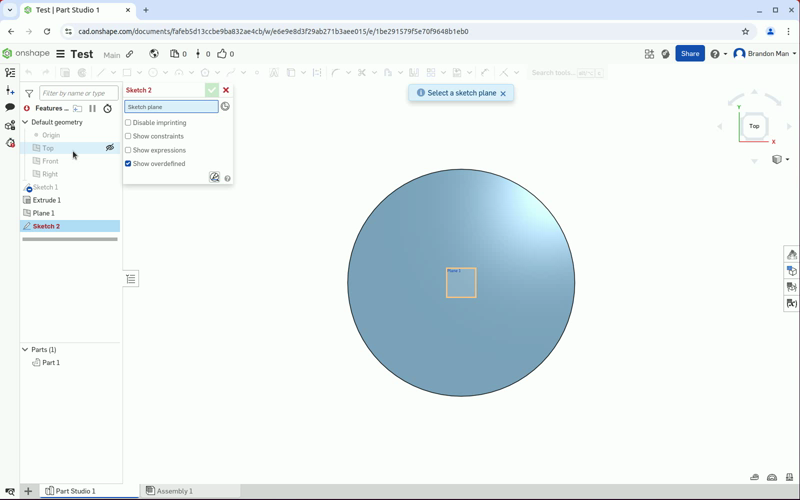
mouse_move(73, 215)
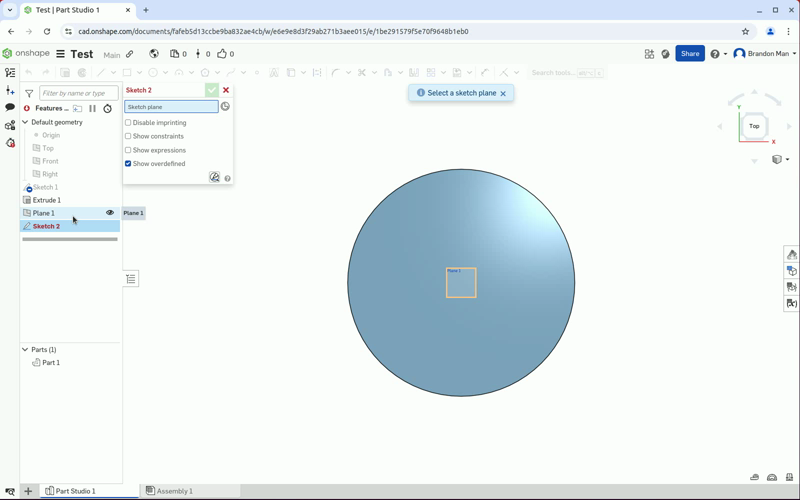
click(73, 215)
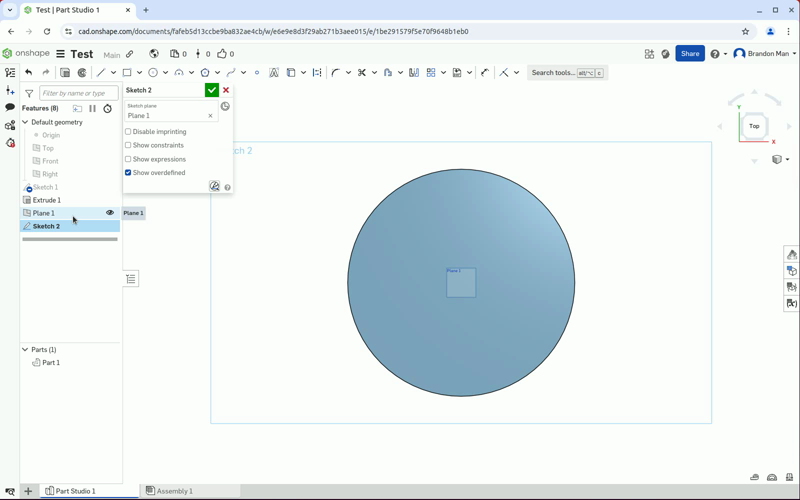
mouse_move(73, 352)
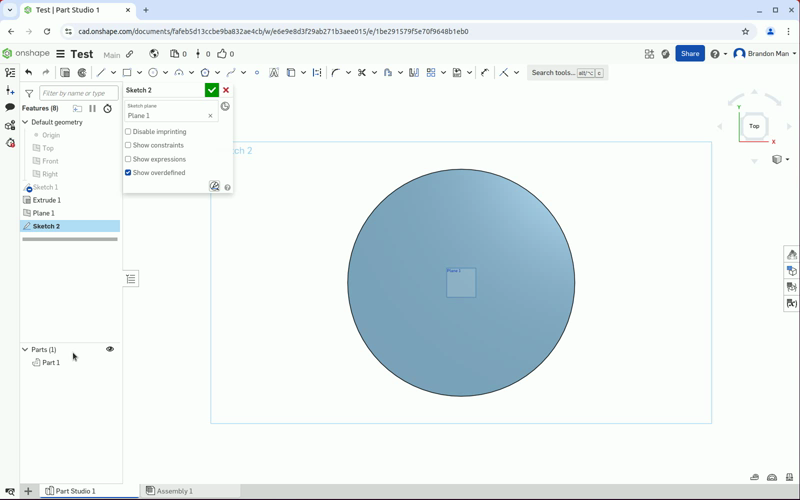
key(y)
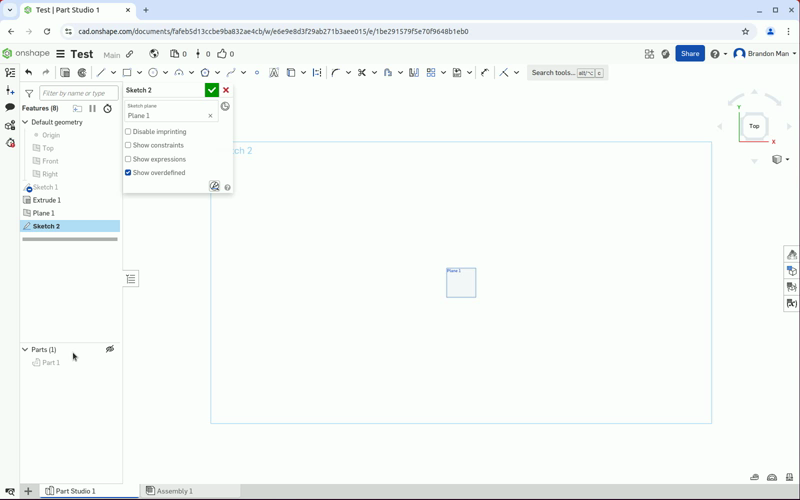
key(c)
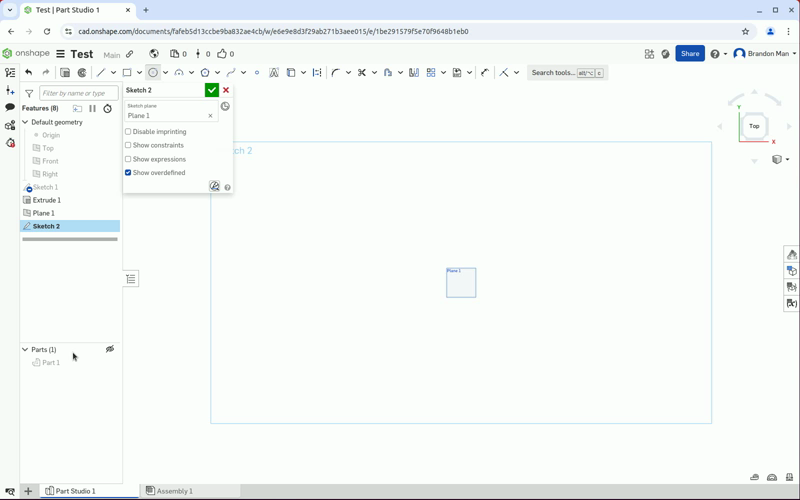
key_down(shift)
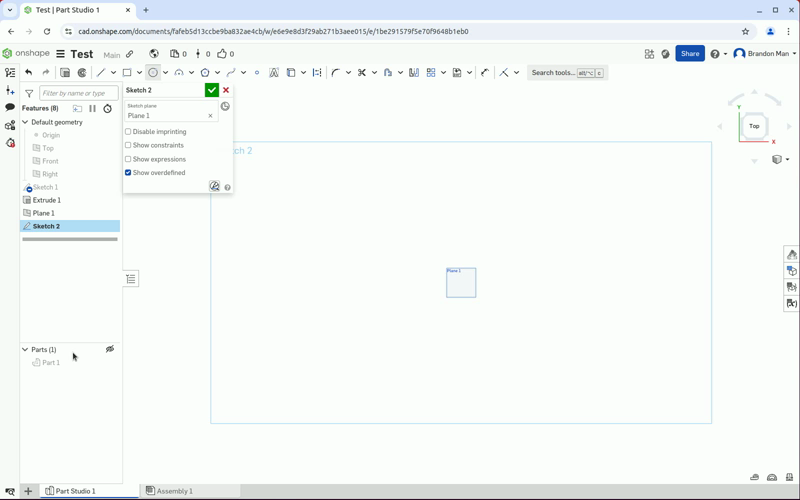
mouse_move(460, 282)
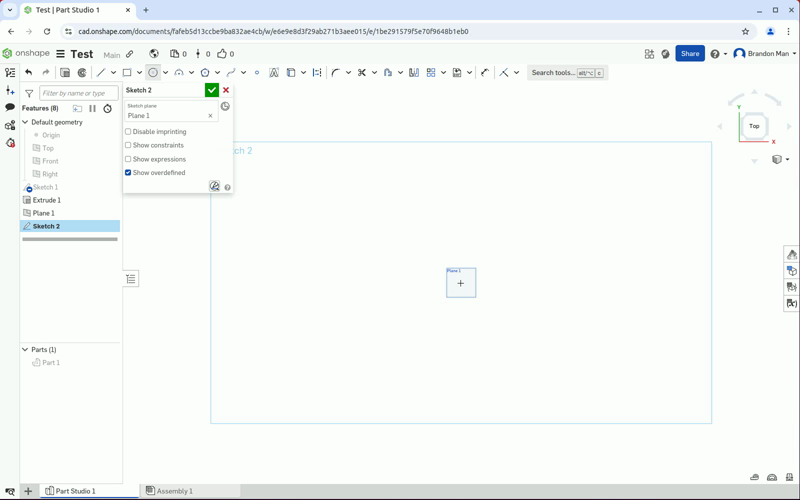
click(460, 282)
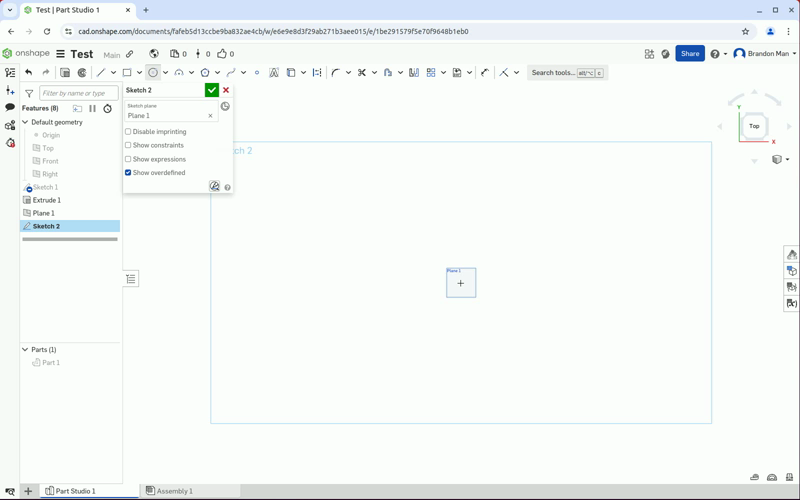
key_up(shift)
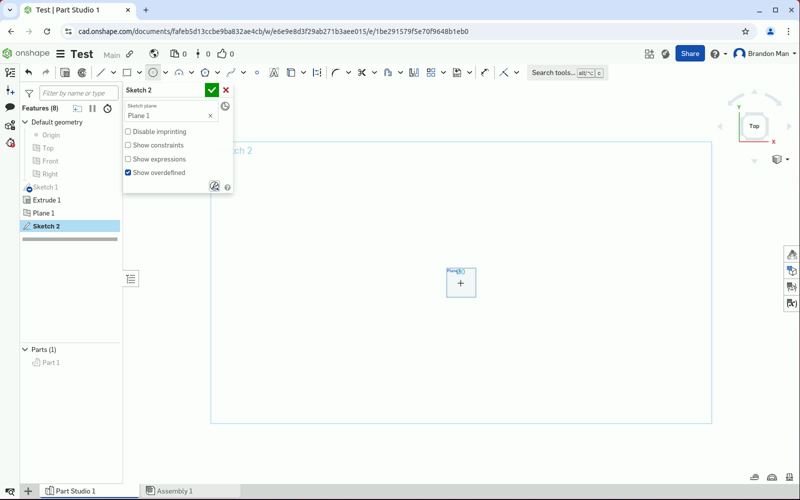
mouse_move(548, 282)
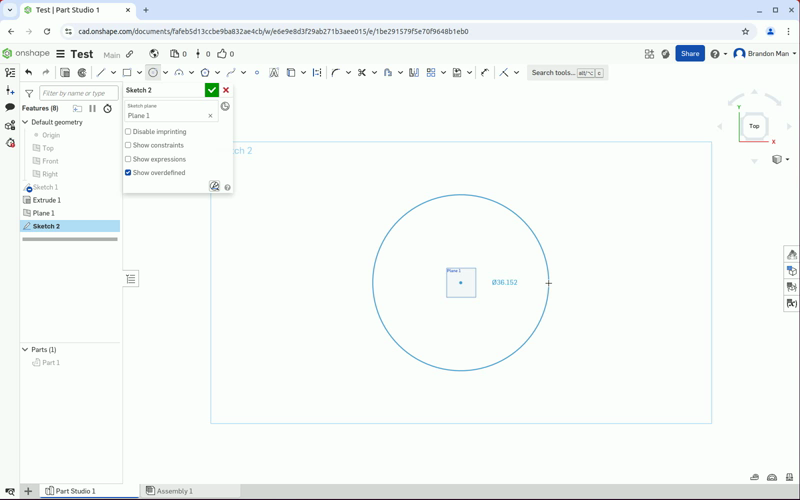
click(548, 282)
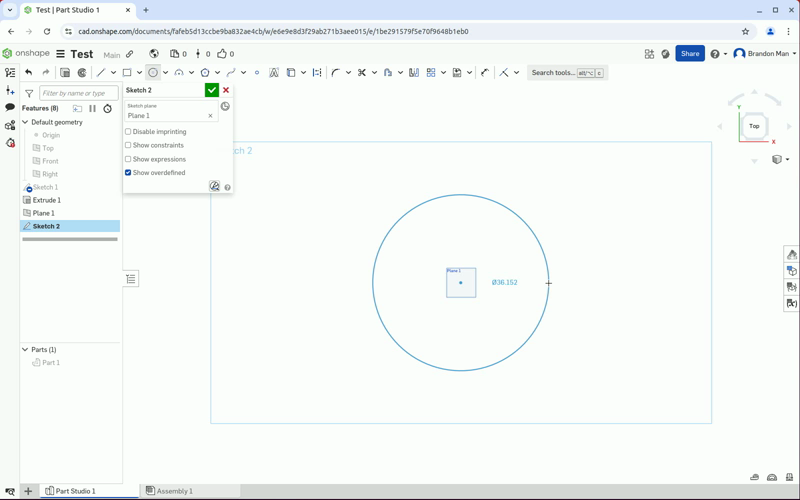
key(esc)
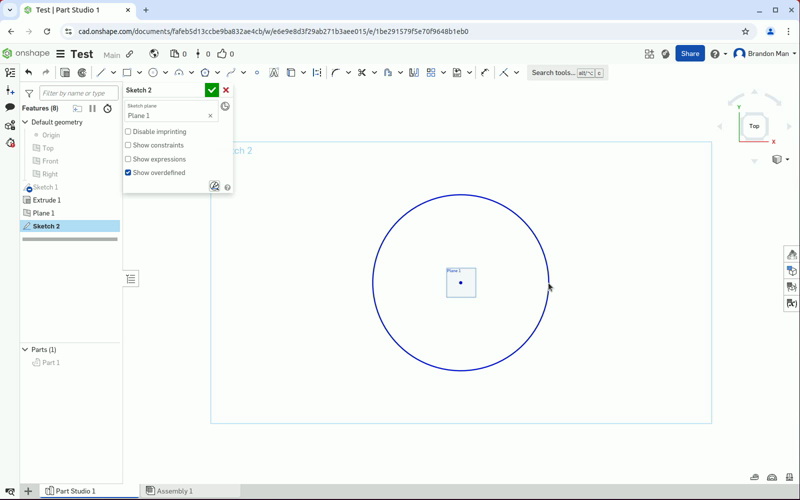
mouse_move(467, 237)
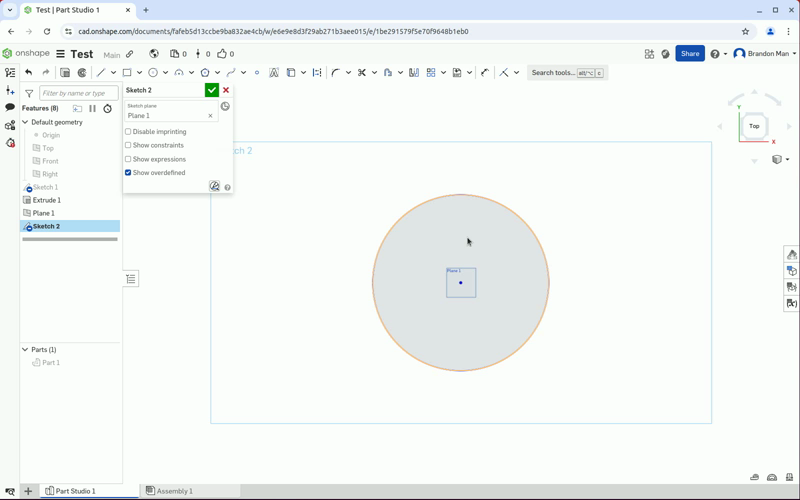
click(467, 237)
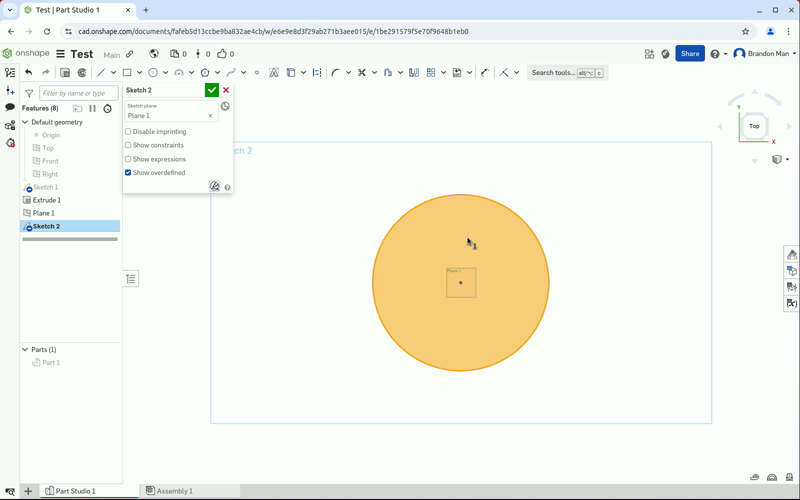
mouse_move(73, 352)
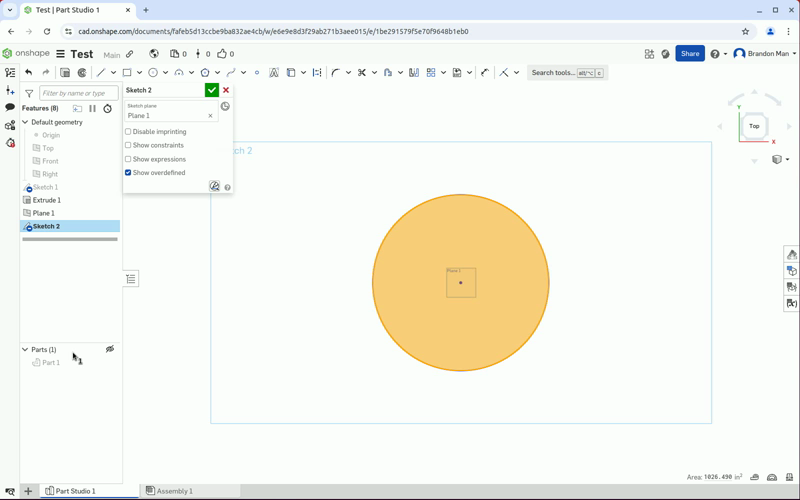
key(shift+y)
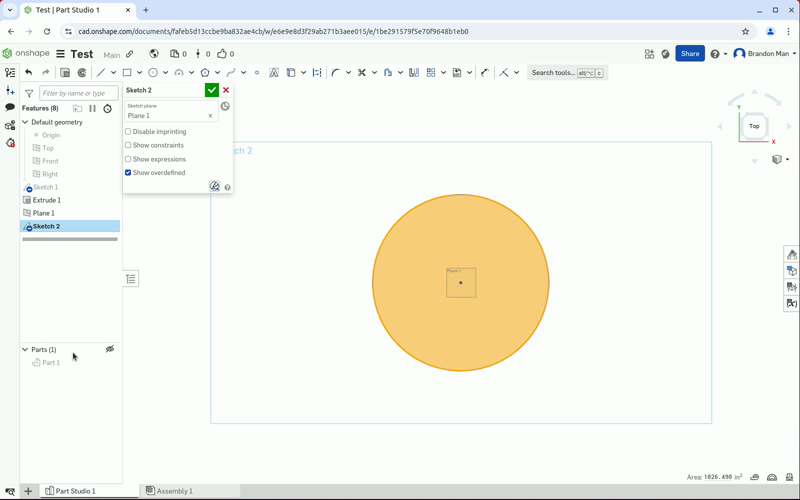
key(shift+e)
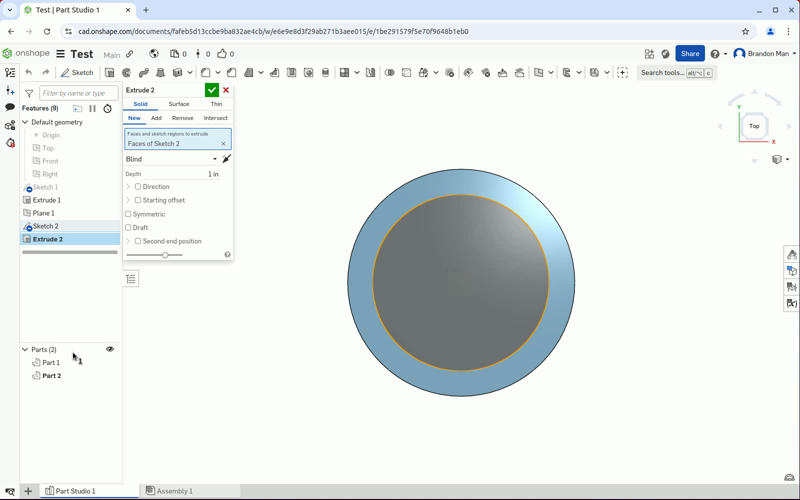
mouse_move(143, 106)
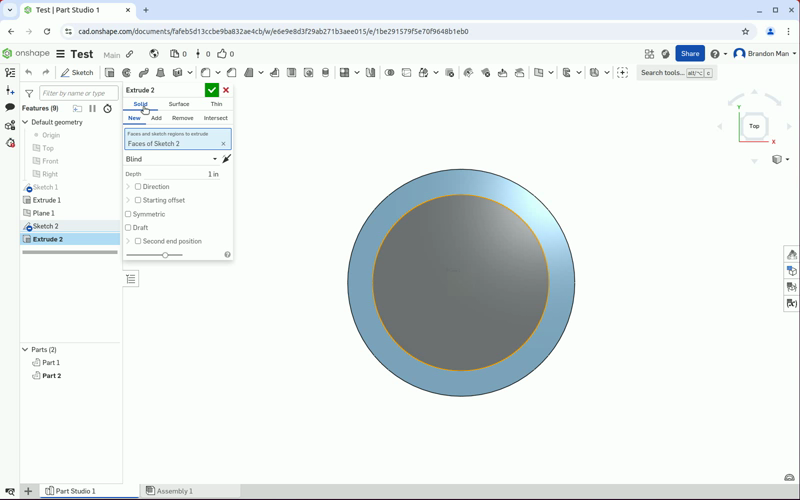
click(143, 106)
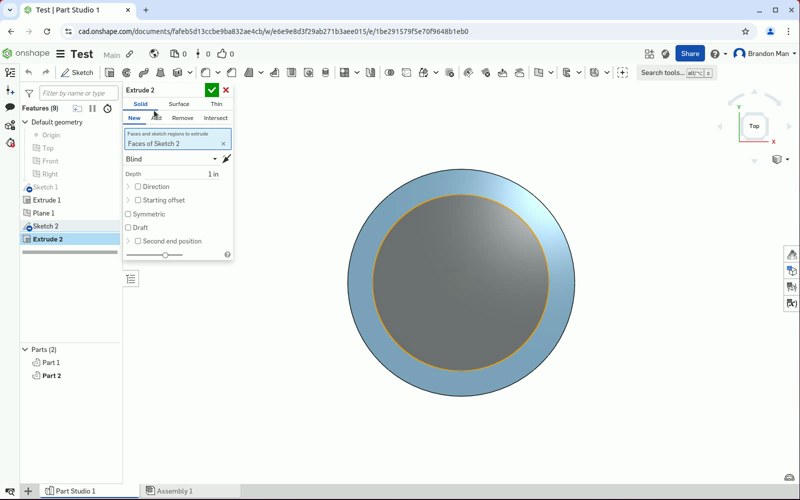
mouse_move(186, 120)
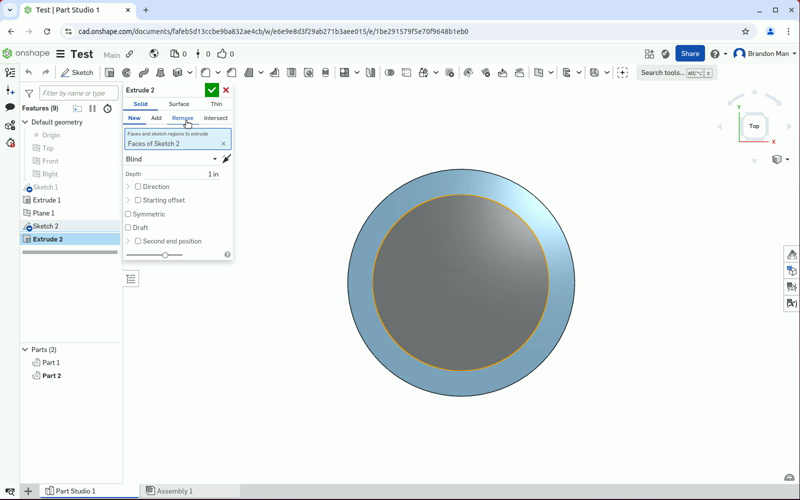
click(186, 120)
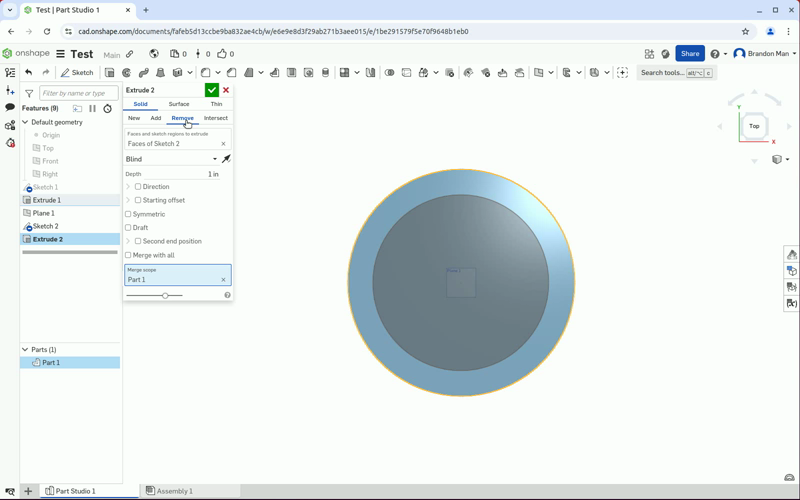
key(tab, 4)
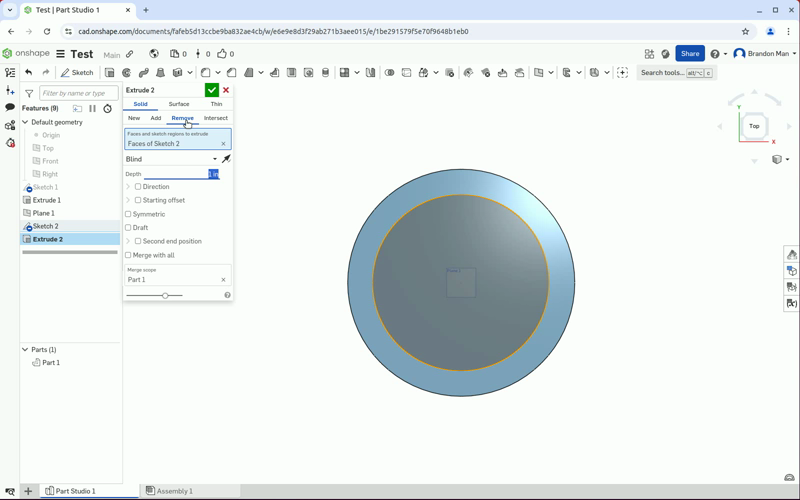
text(10.351)
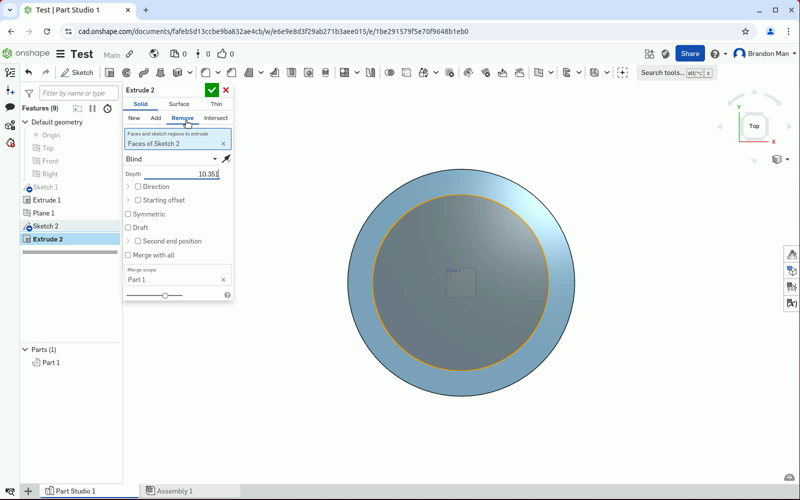
key(tab, 6)
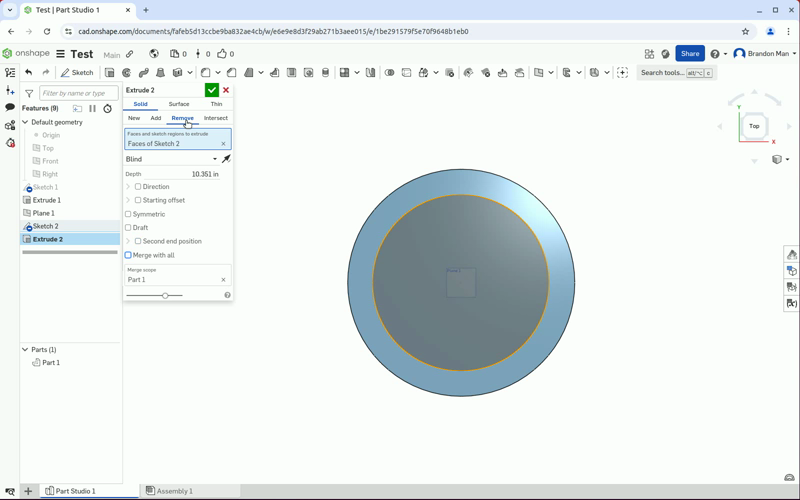
key(space)
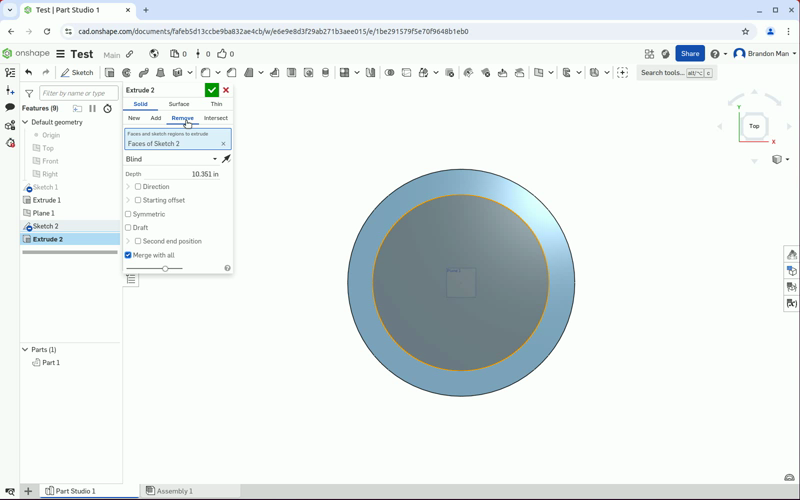
key(enter)
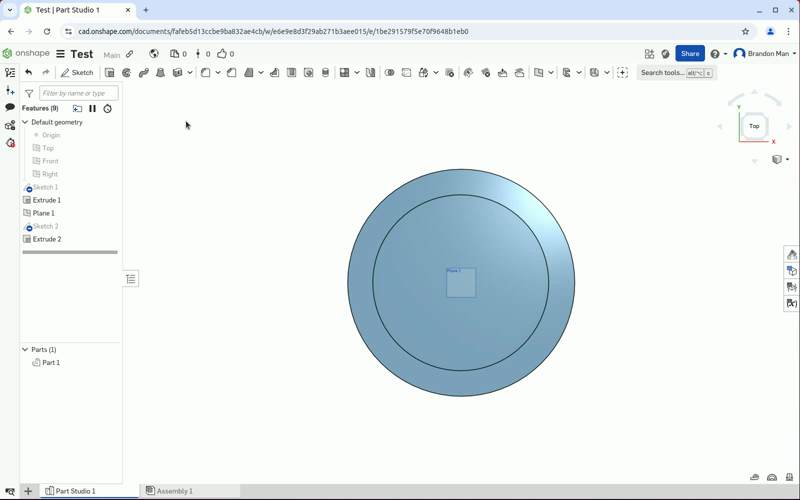
key(shift+h)
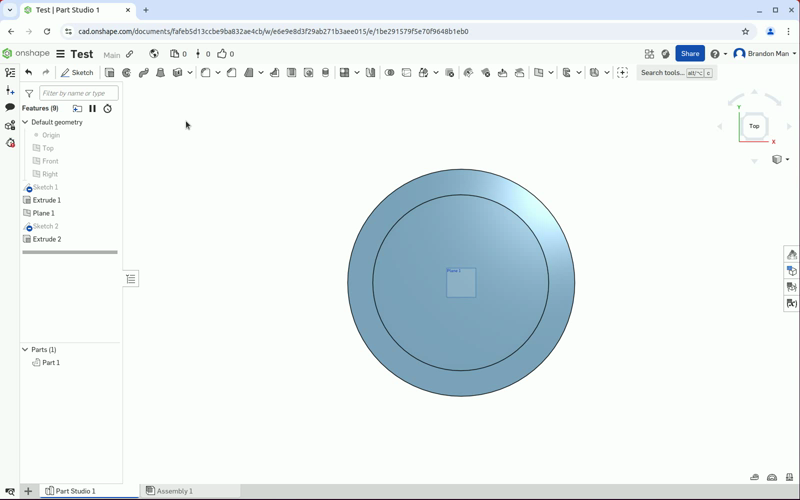
key(shift+h)
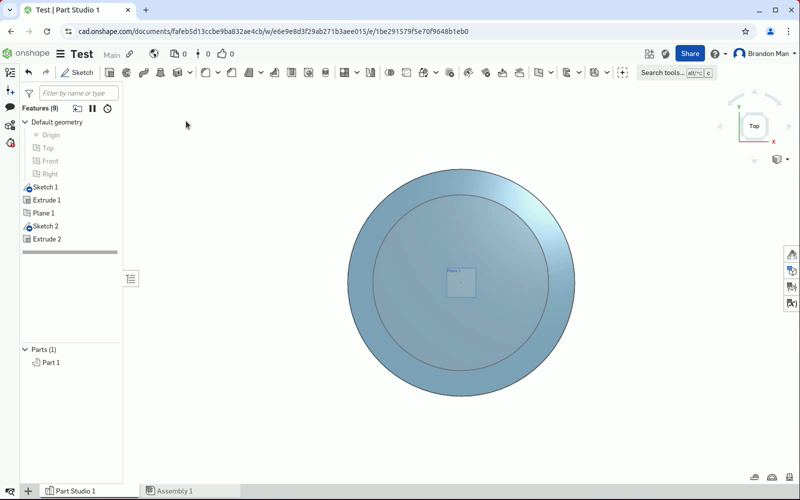
key(shift+7)
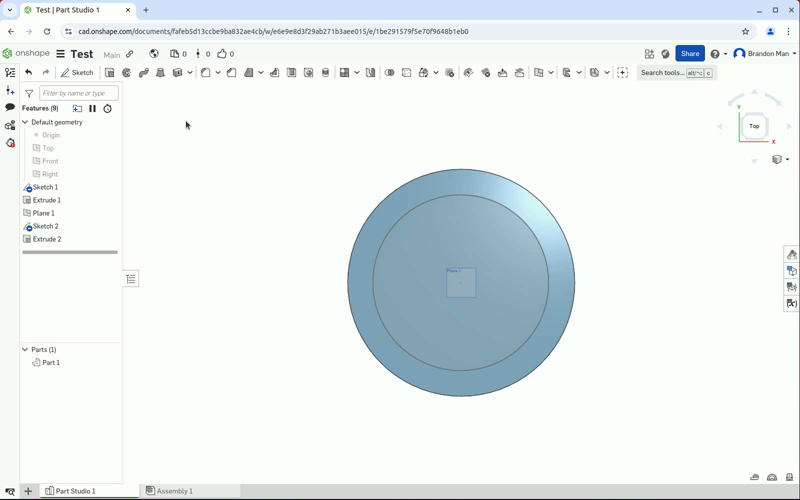
key(up, 3)
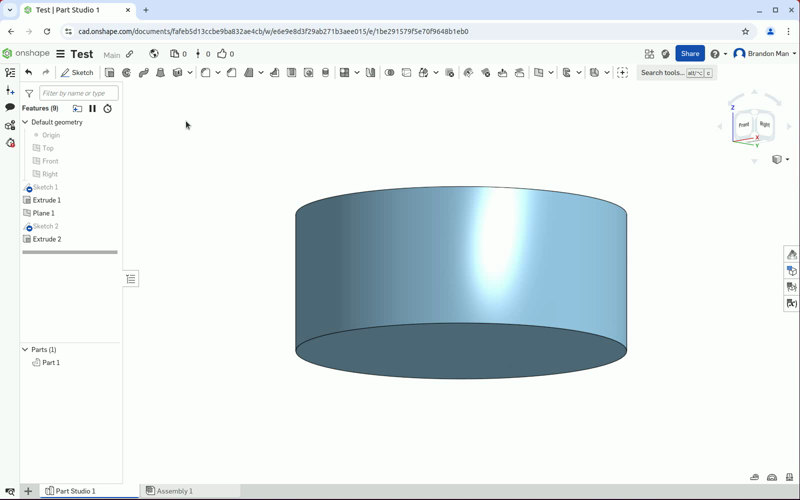
key(left, 3)
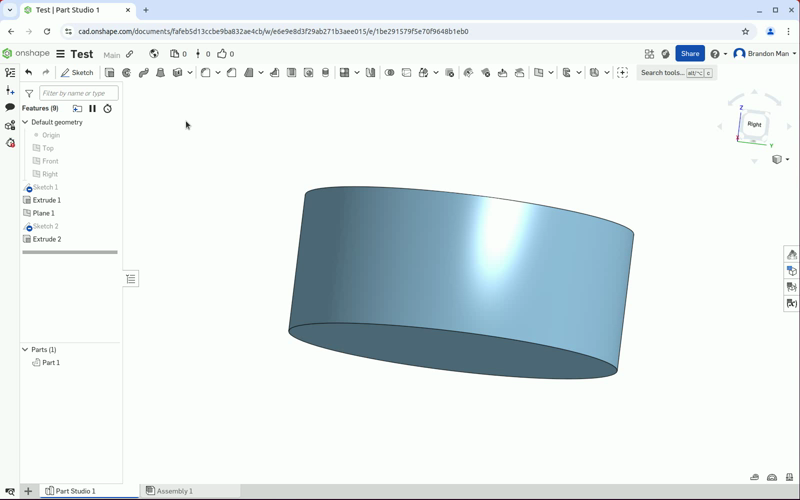
key(right, 3)
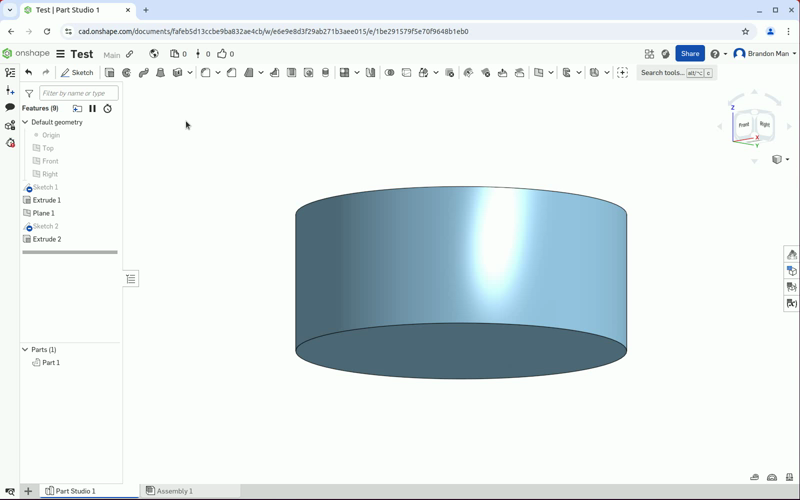
key(down, 3)
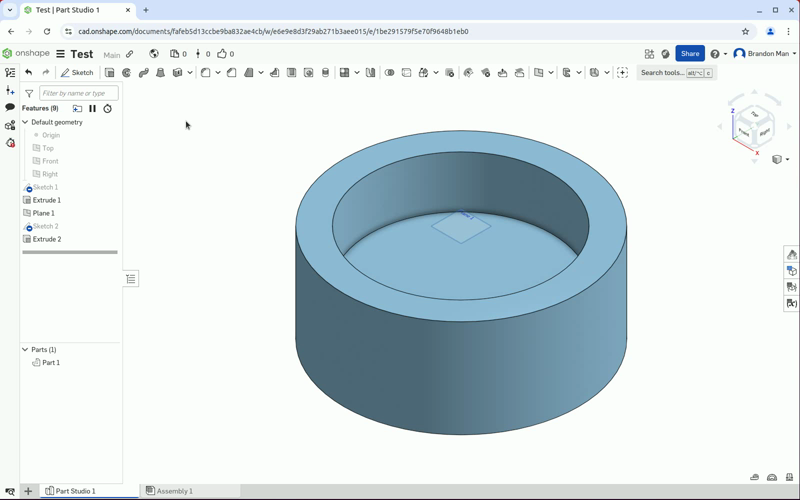
mouse_move(73, 189)
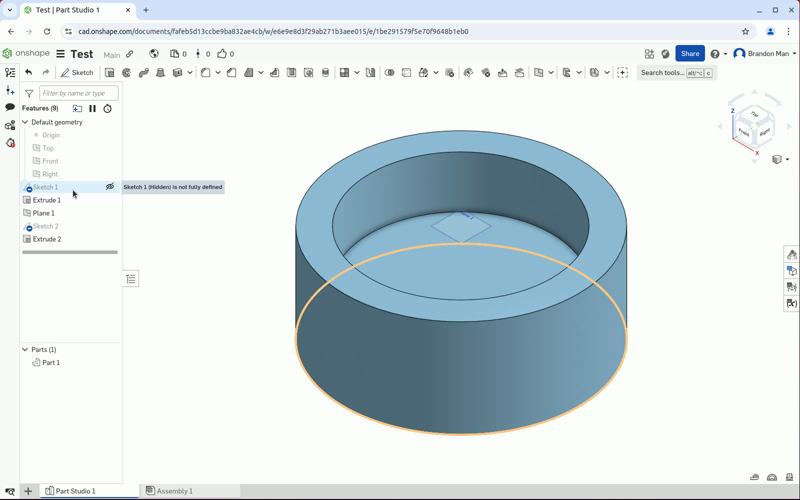
click(73, 189)